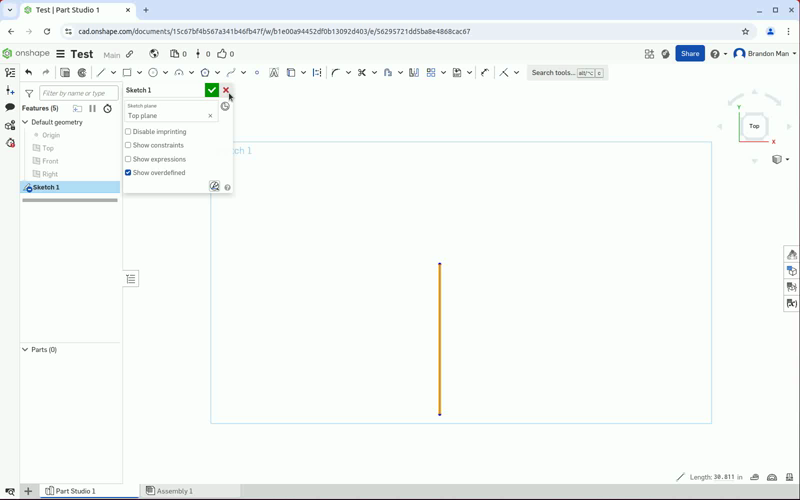
key(shift+h)
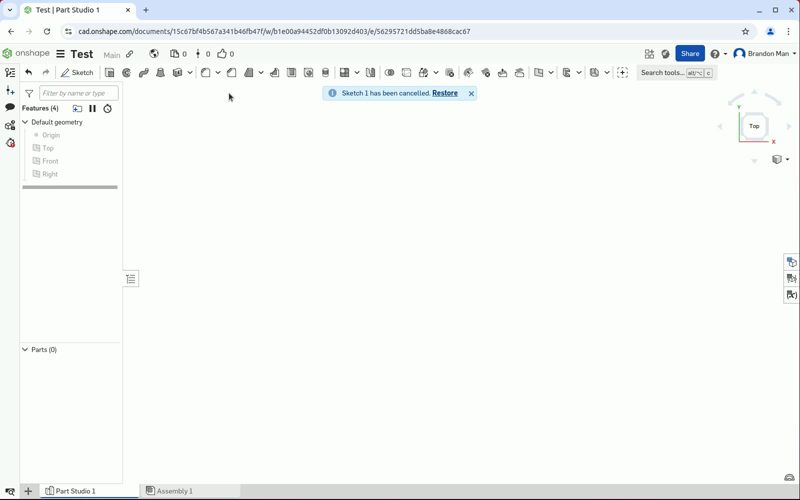
mouse_move(73, 352)
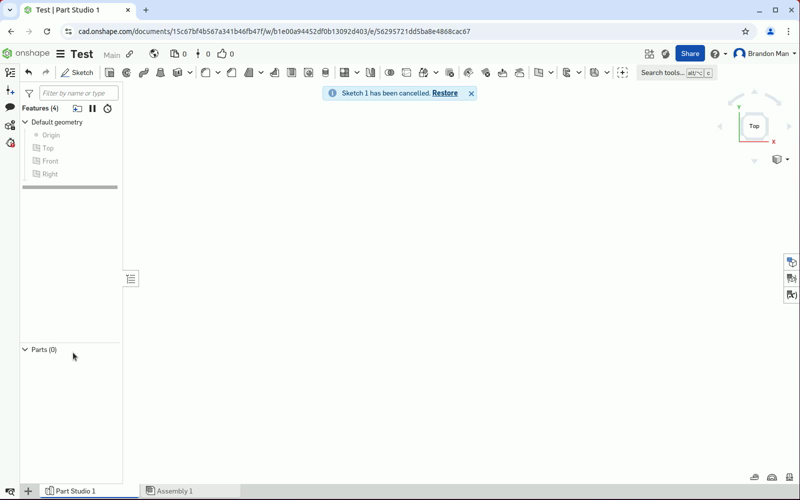
key(y)
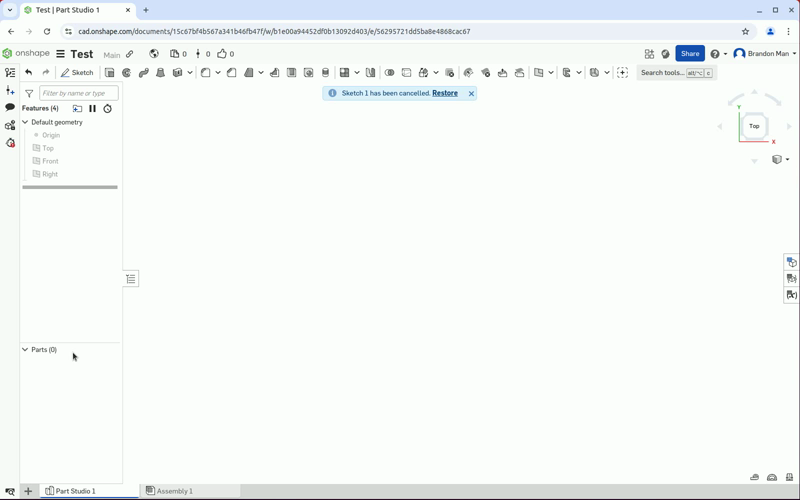
key(shift+p)
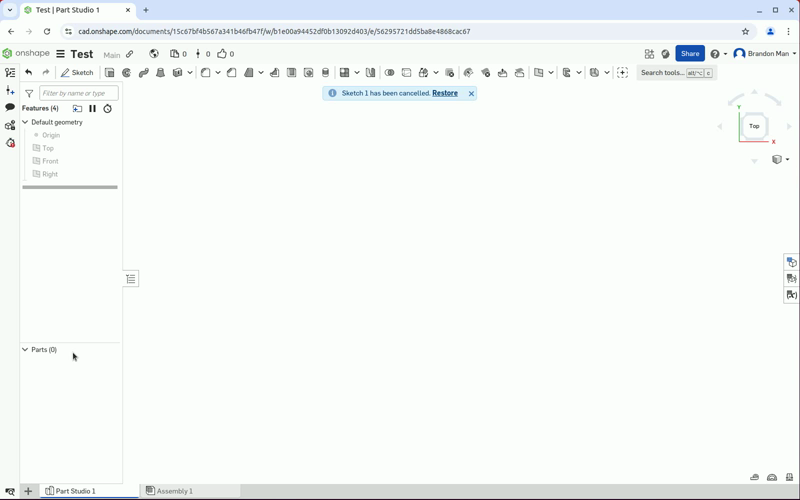
key(space)
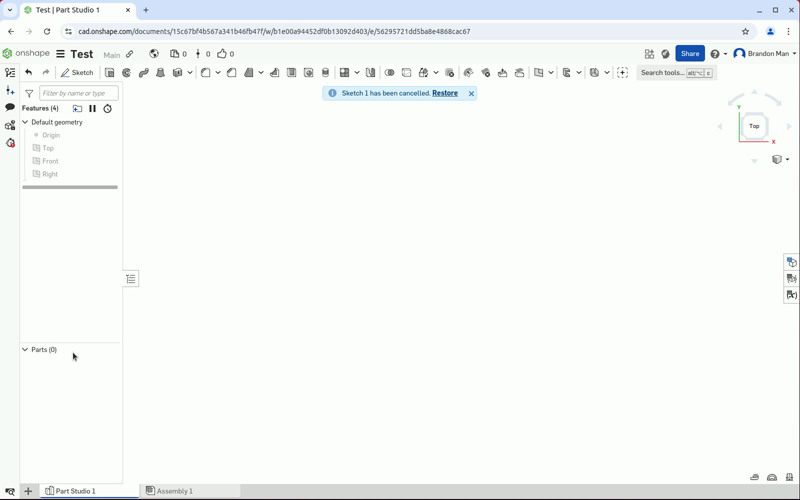
key_down(shift)
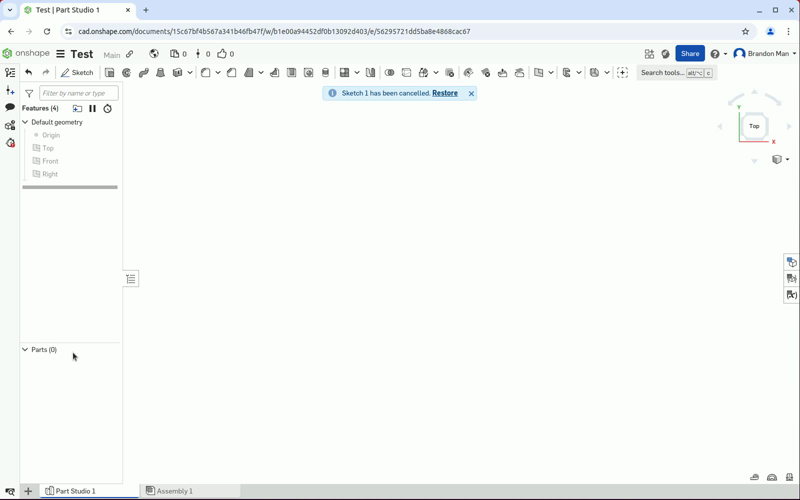
key(up)
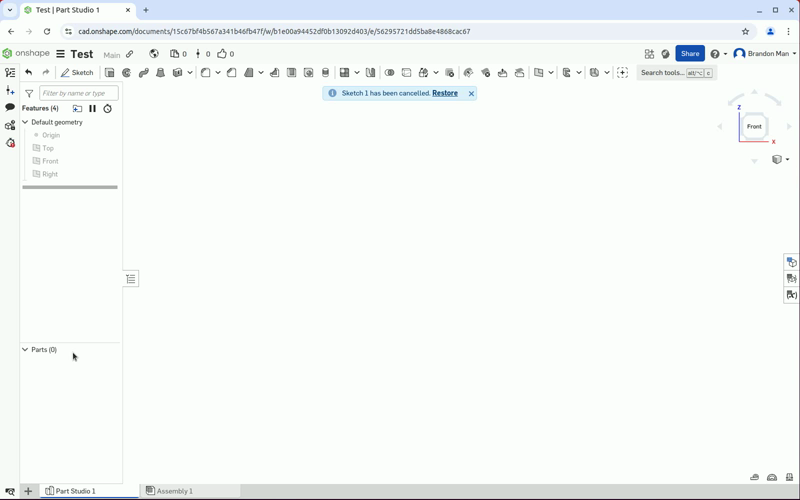
key_up(shift)
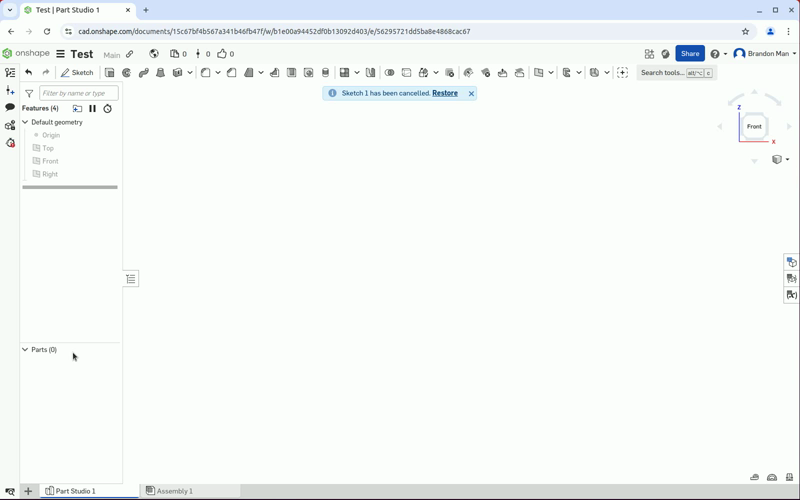
mouse_move(73, 352)
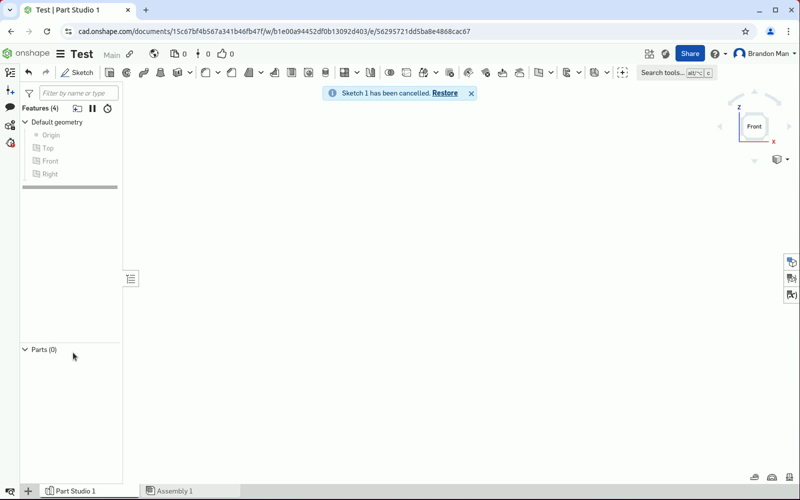
key(shift+y)
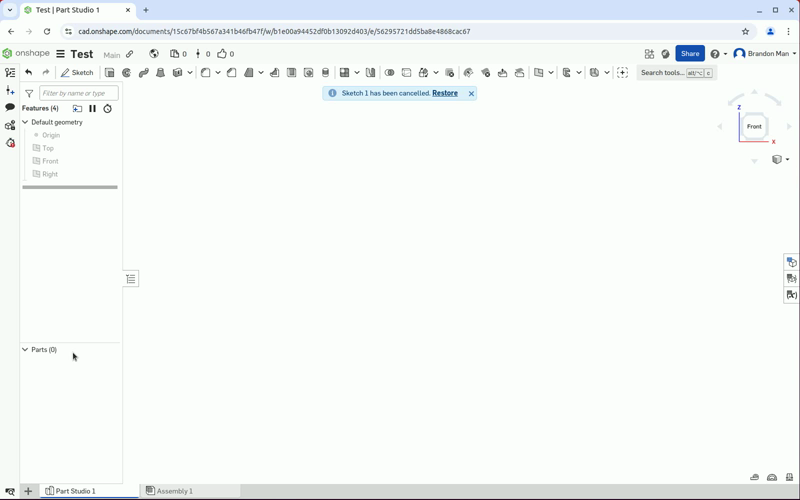
key(shift+s)
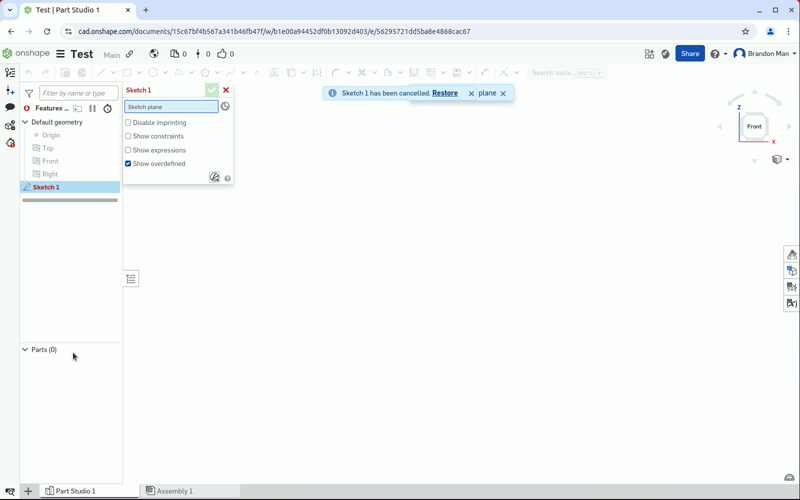
mouse_move(73, 163)
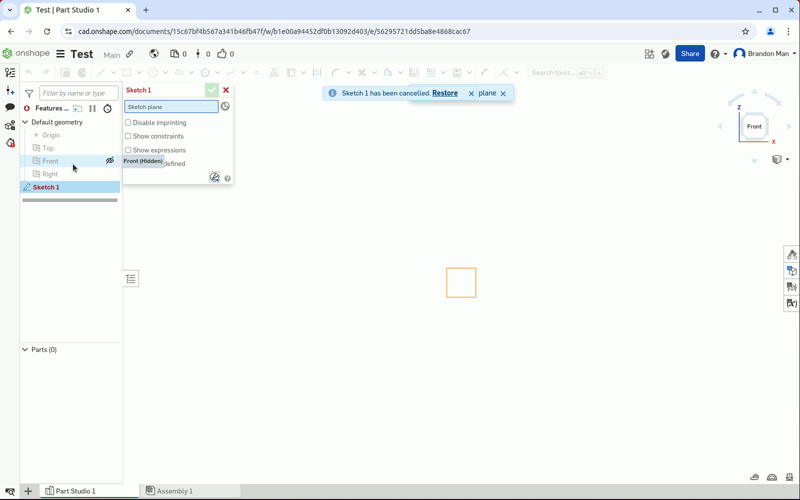
click(73, 163)
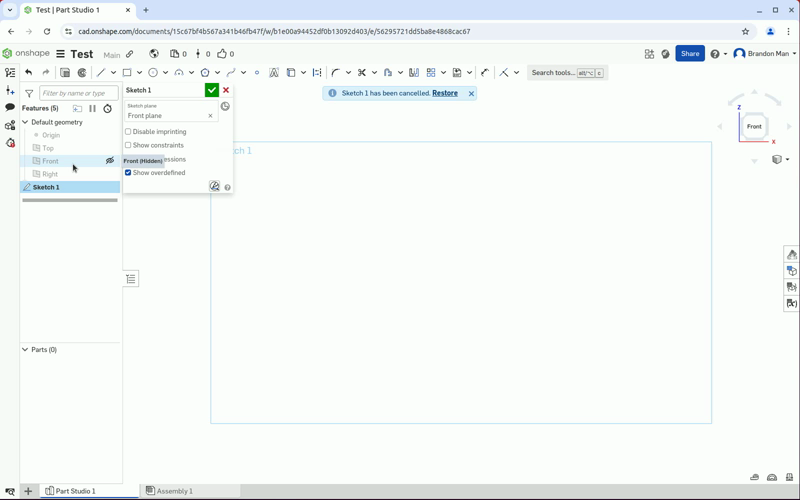
mouse_move(73, 352)
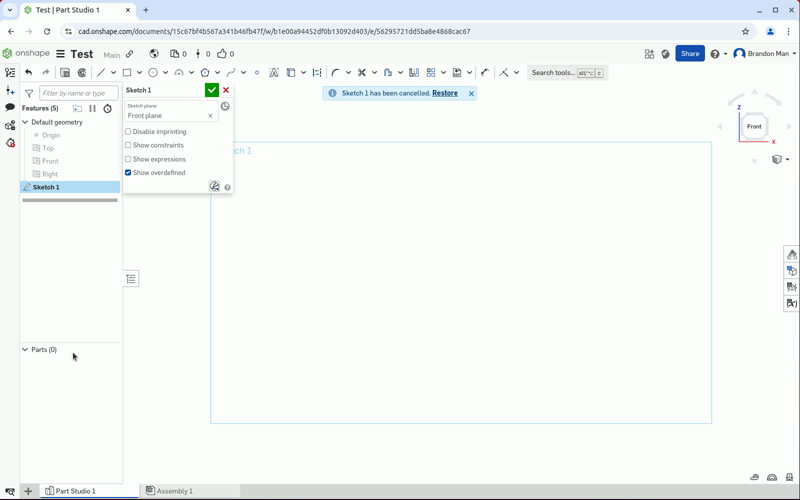
key(y)
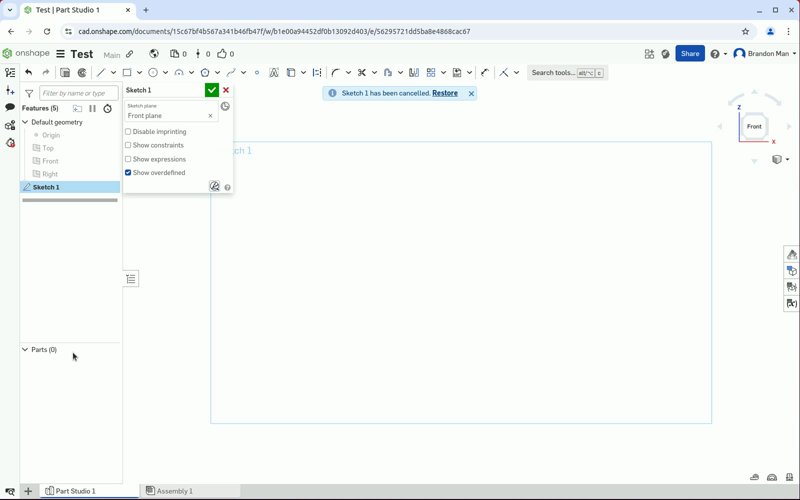
key(c)
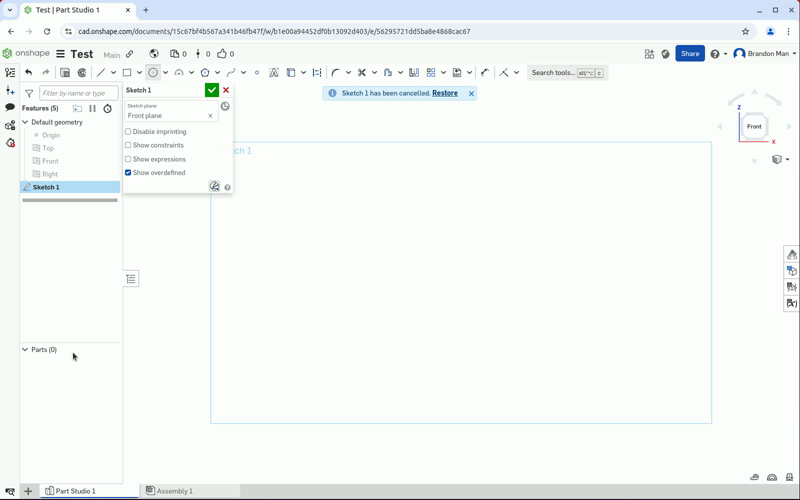
key_down(shift)
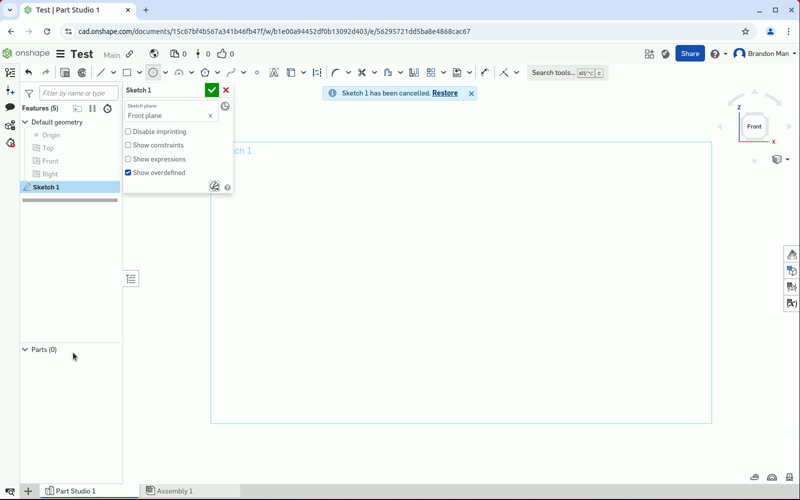
mouse_move(461, 282)
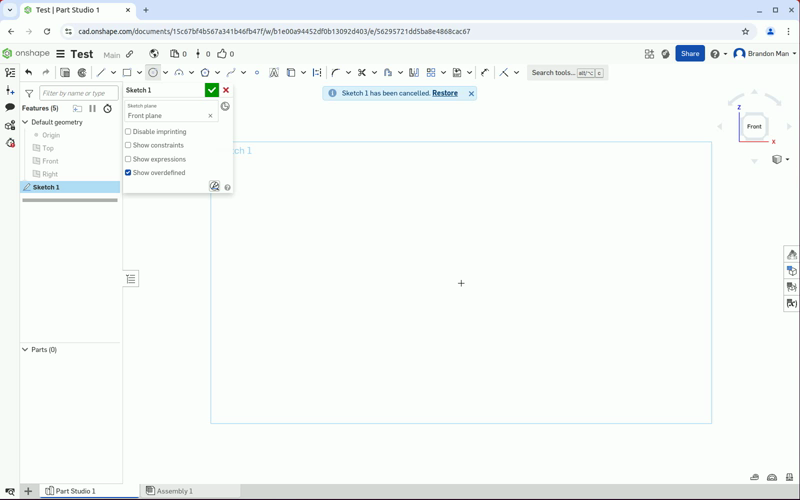
click(461, 282)
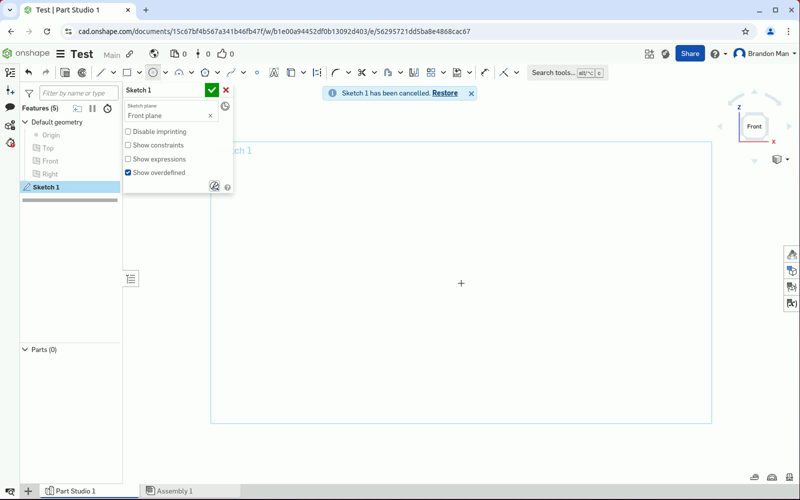
key_up(shift)
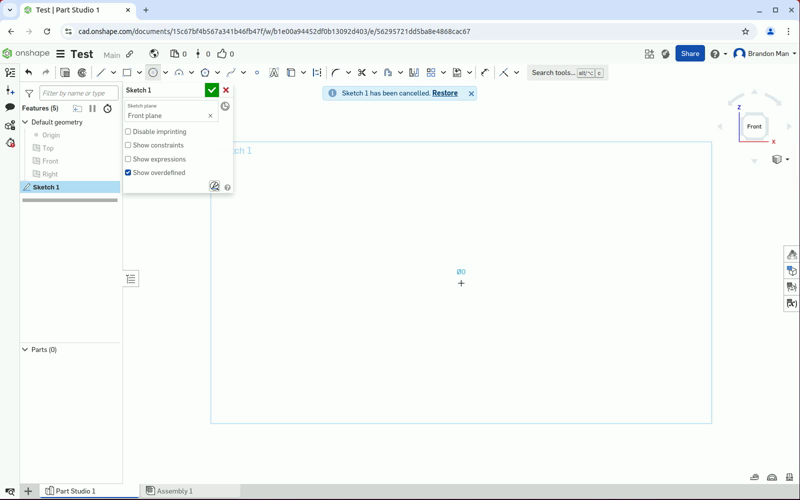
mouse_move(548, 282)
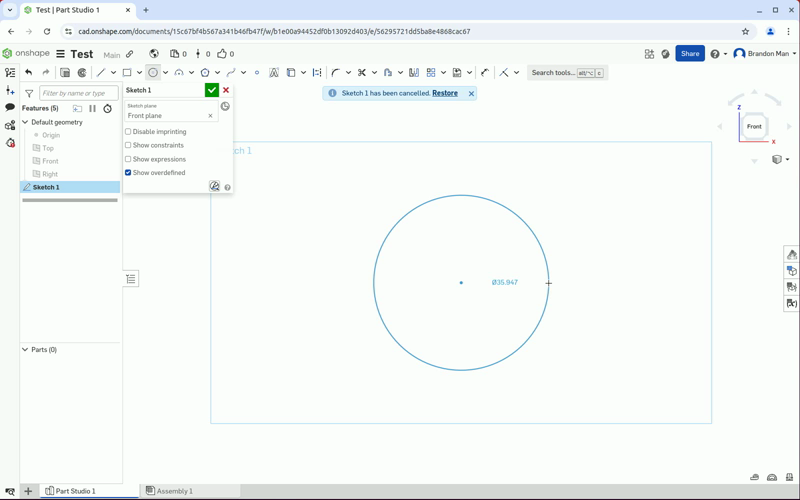
click(548, 282)
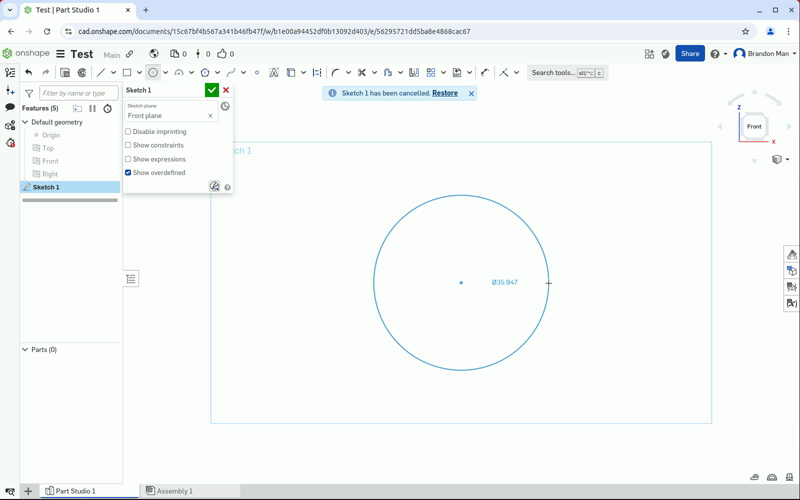
key(esc)
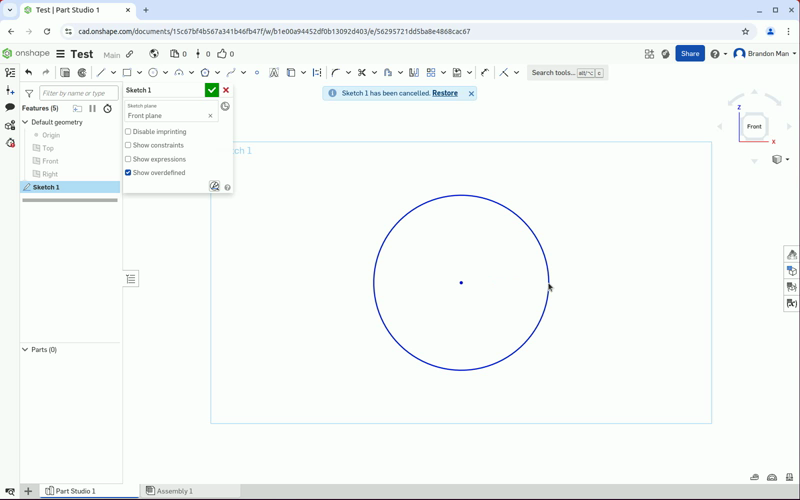
mouse_move(515, 268)
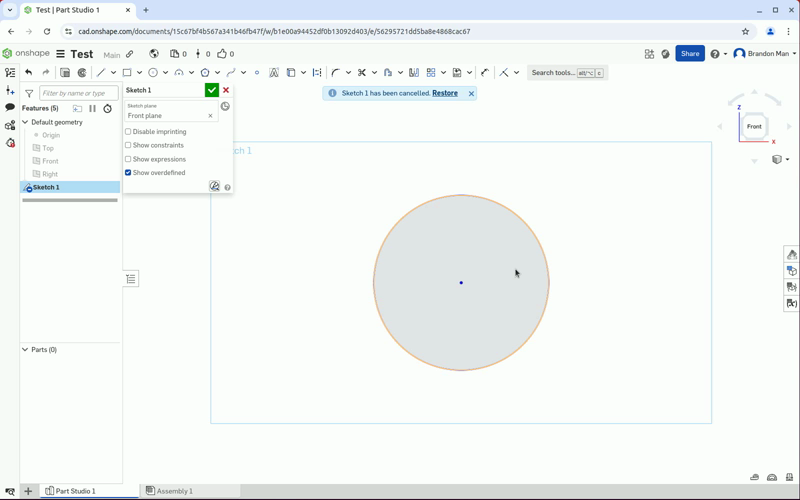
click(515, 268)
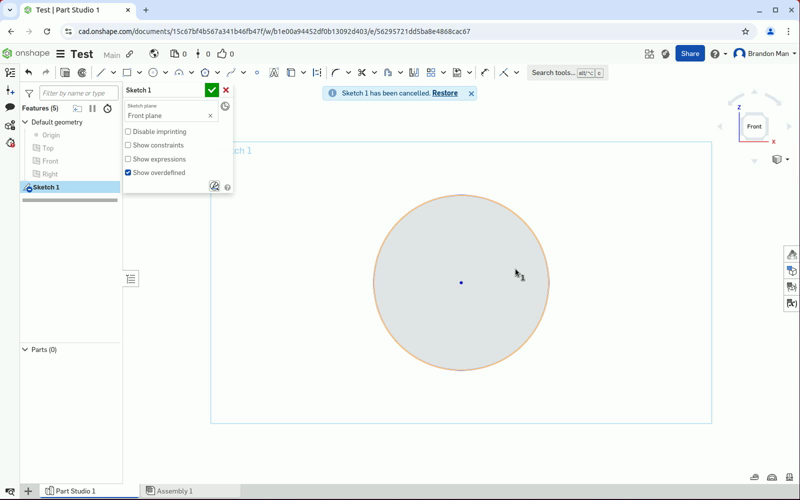
mouse_move(73, 352)
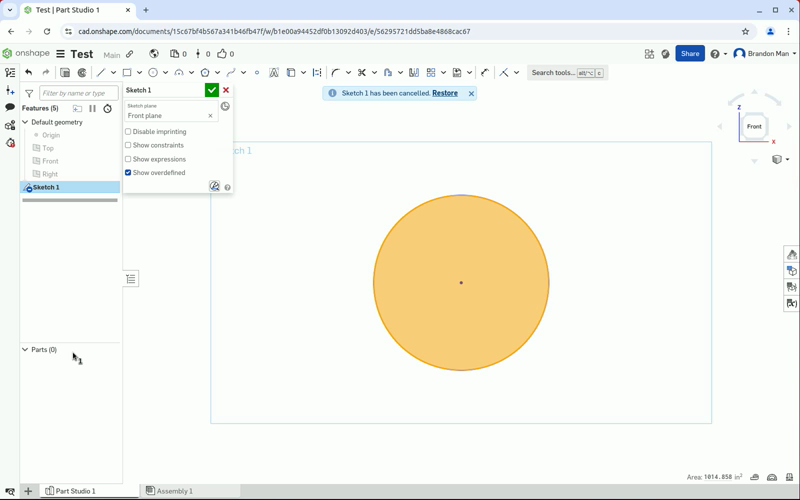
key(shift+y)
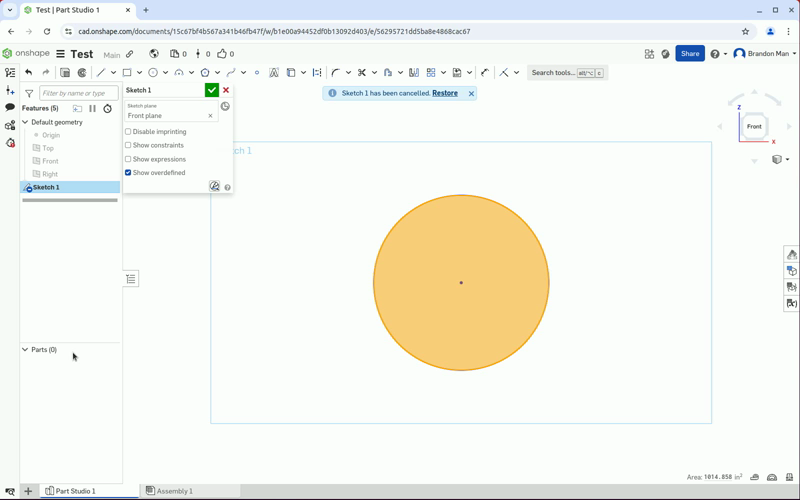
key(shift+e)
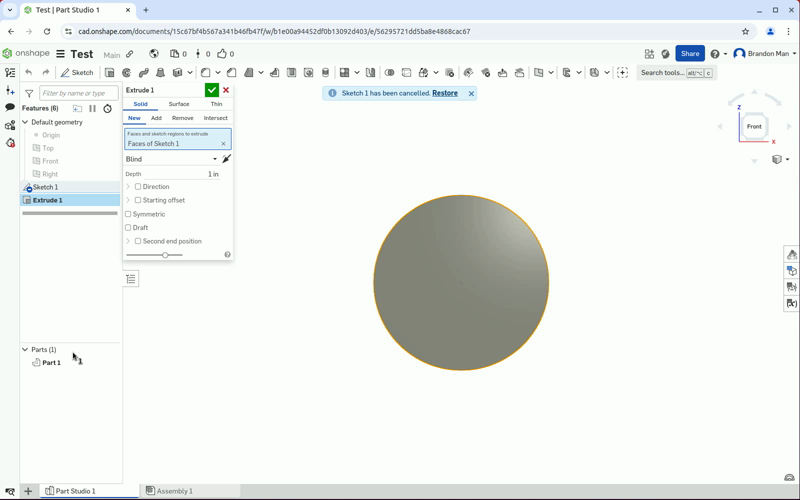
mouse_move(143, 106)
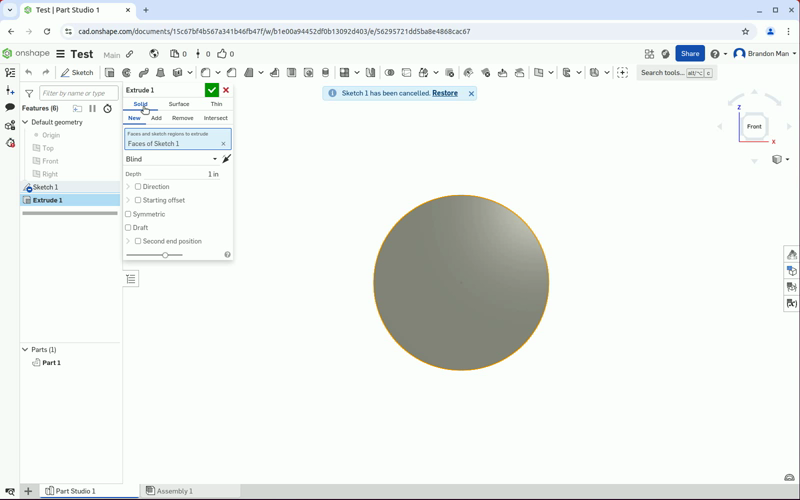
click(143, 106)
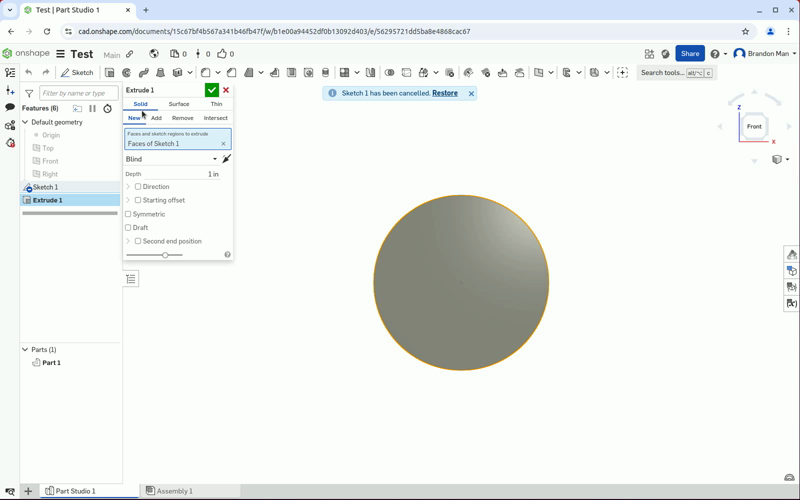
mouse_move(137, 120)
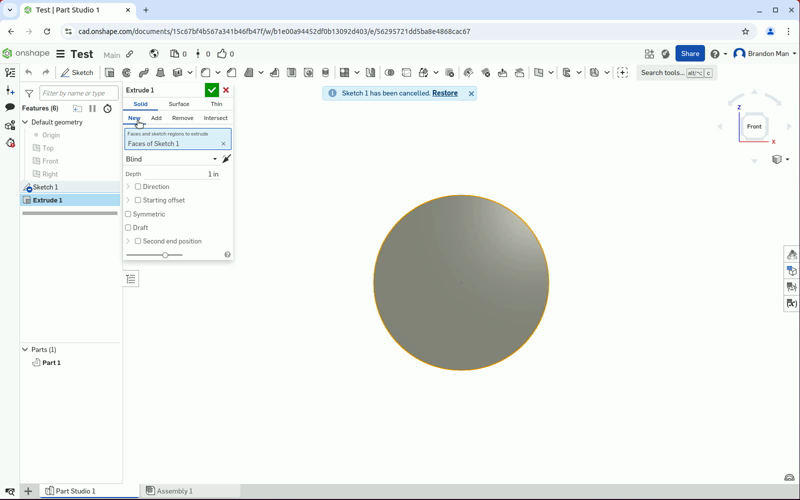
click(137, 120)
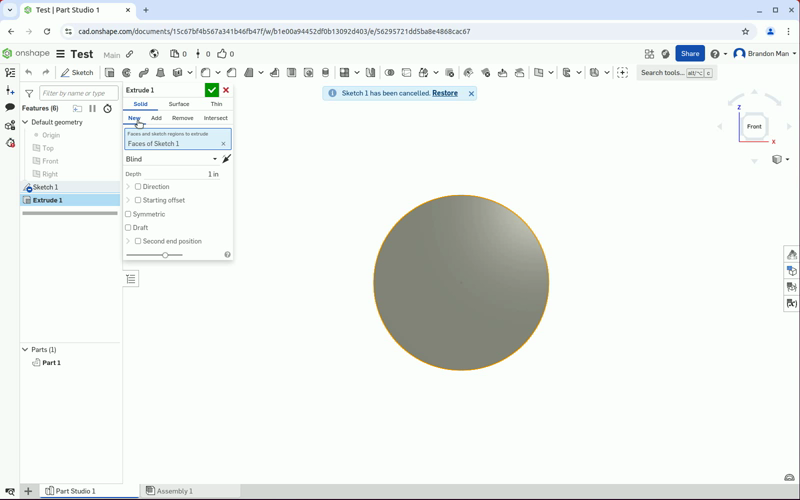
key(tab, 4)
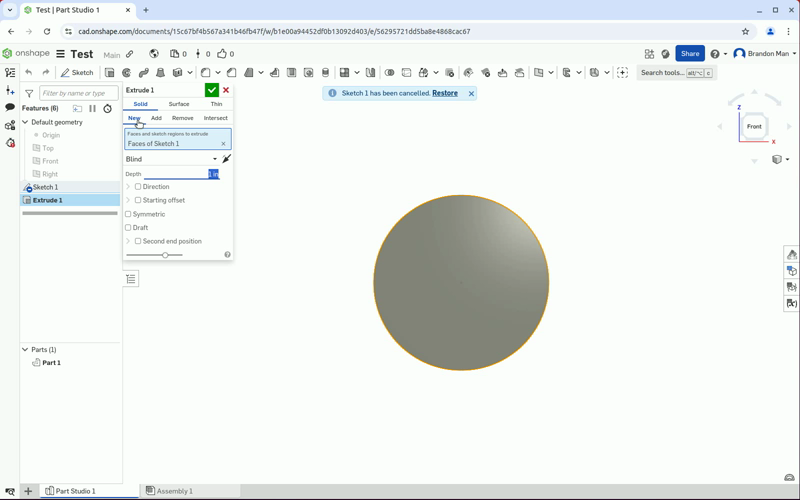
text(22.145)
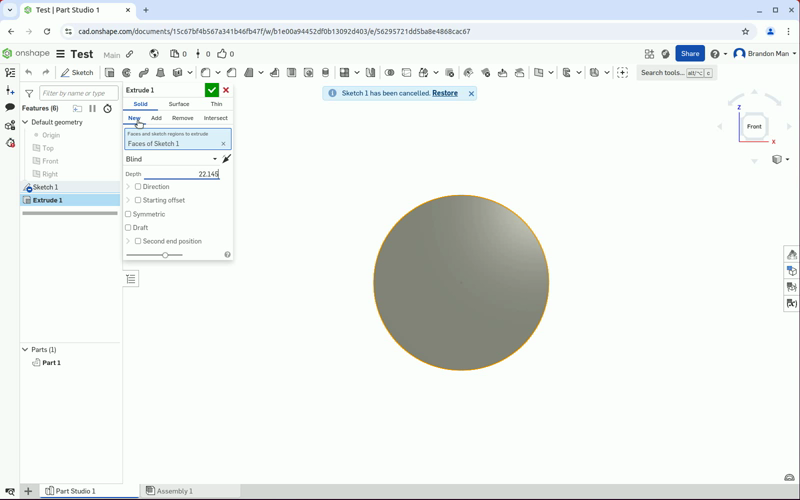
key(enter)
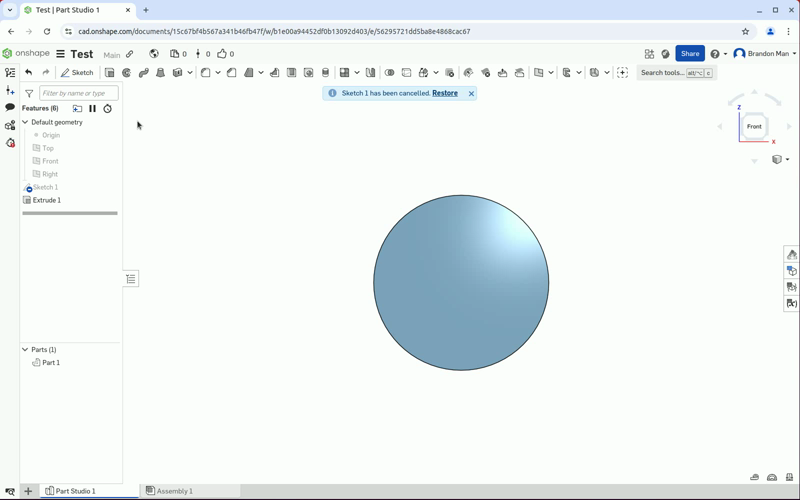
key(shift+h)
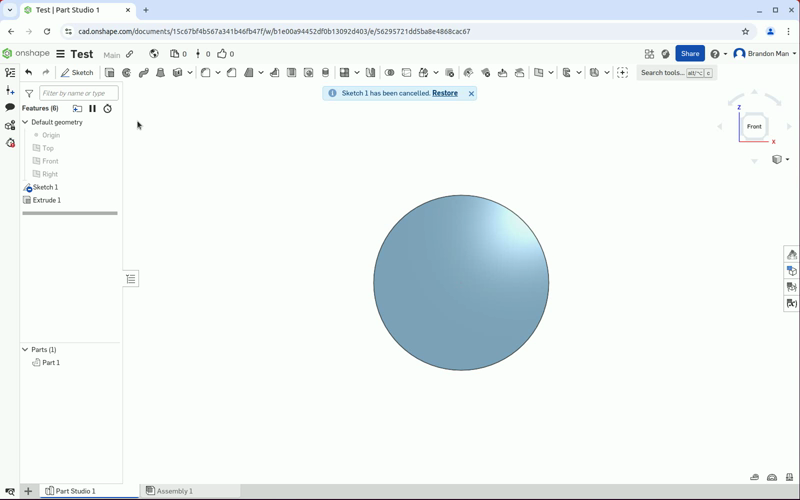
key(shift+h)
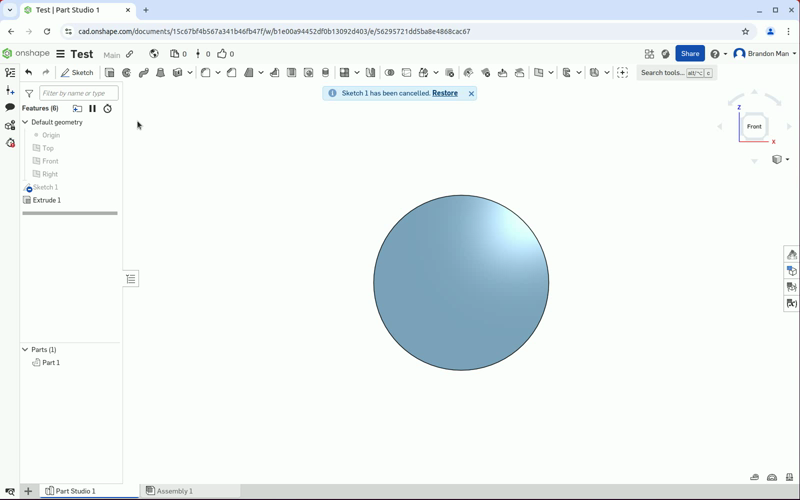
mouse_move(73, 189)
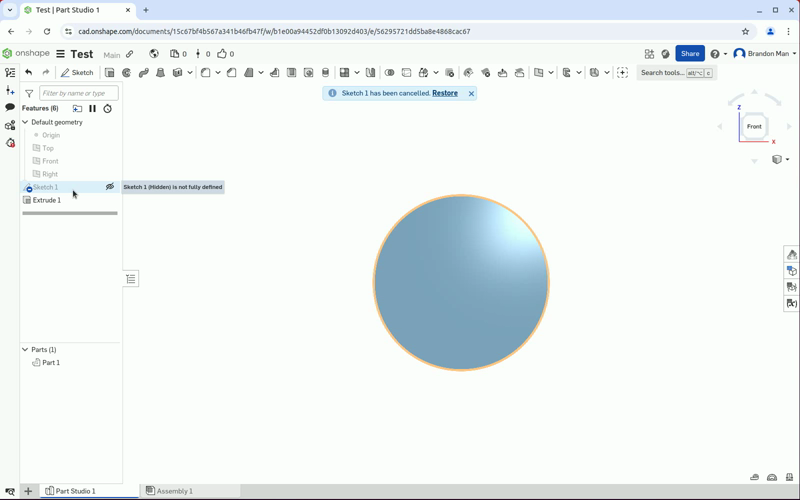
click(73, 189)
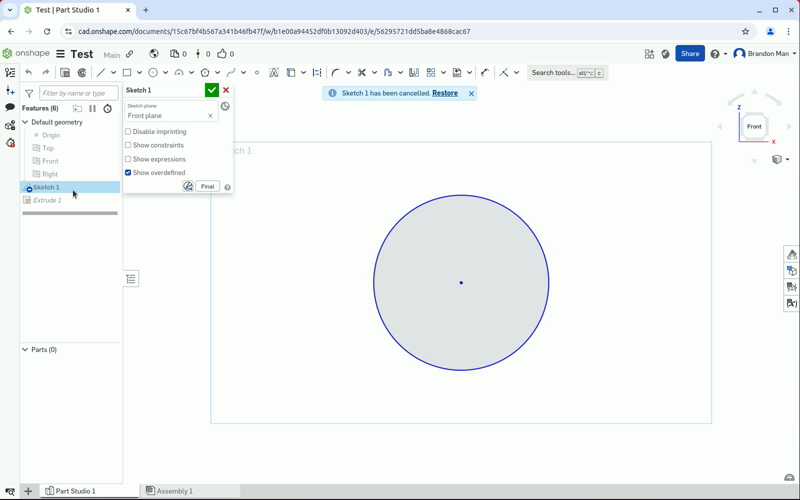
mouse_move(229, 92)
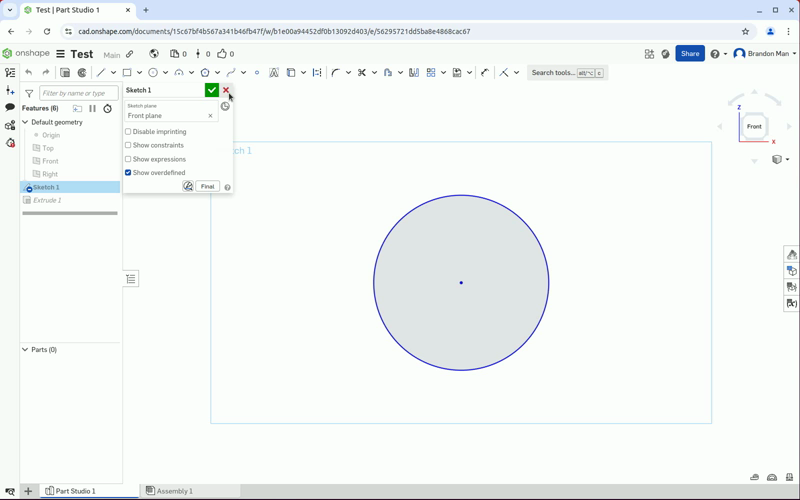
click(229, 92)
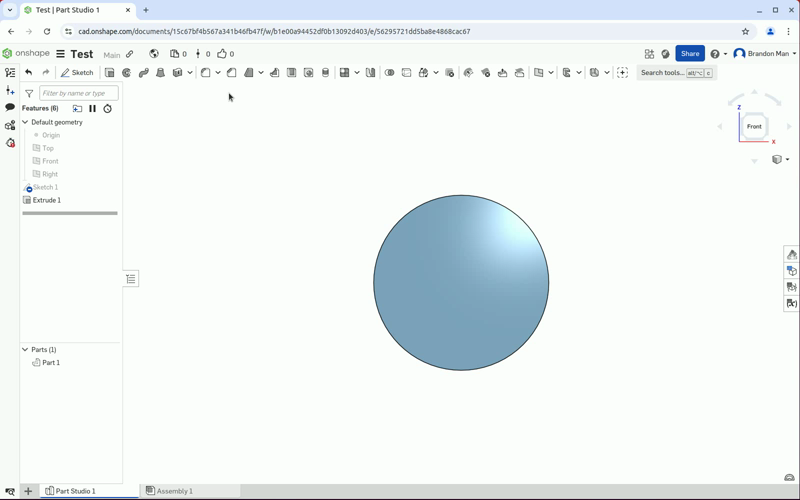
mouse_move(541, 75)
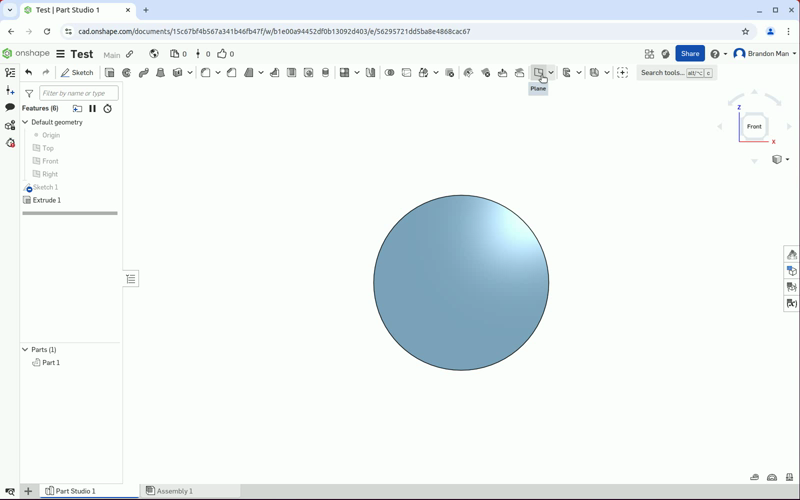
click(541, 75)
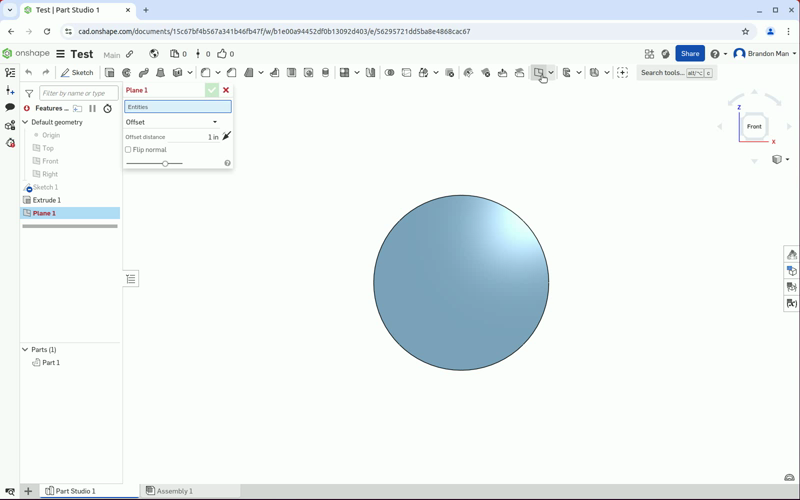
mouse_move(73, 163)
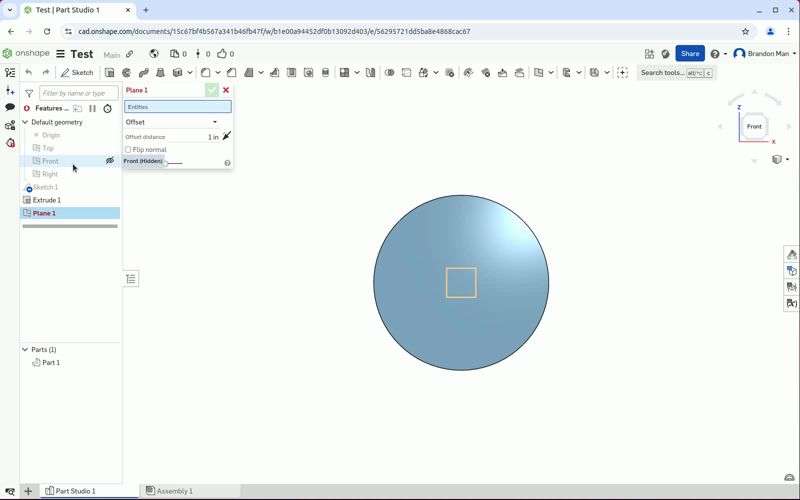
click(73, 163)
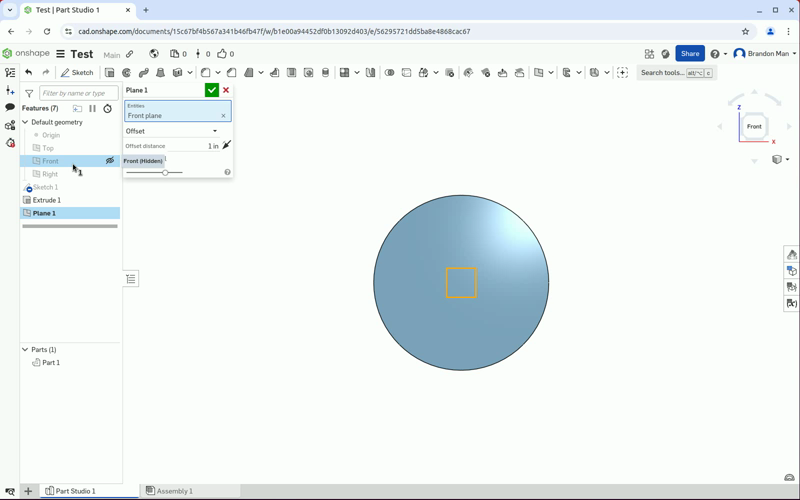
key(tab, 2)
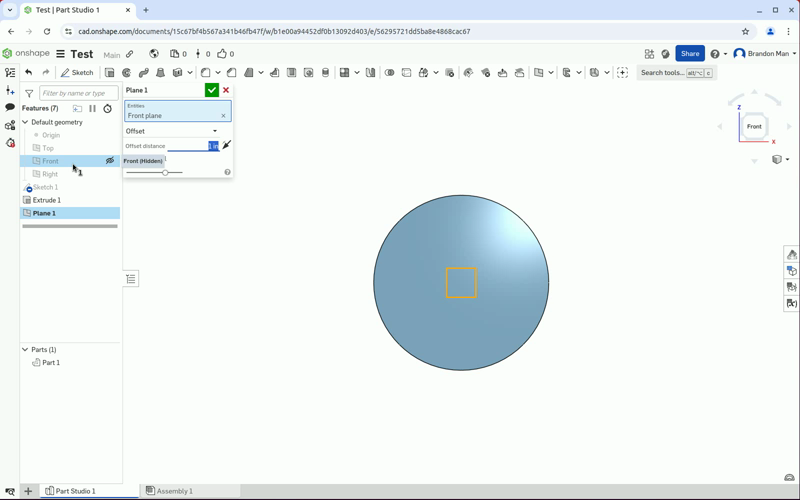
text(22.153)
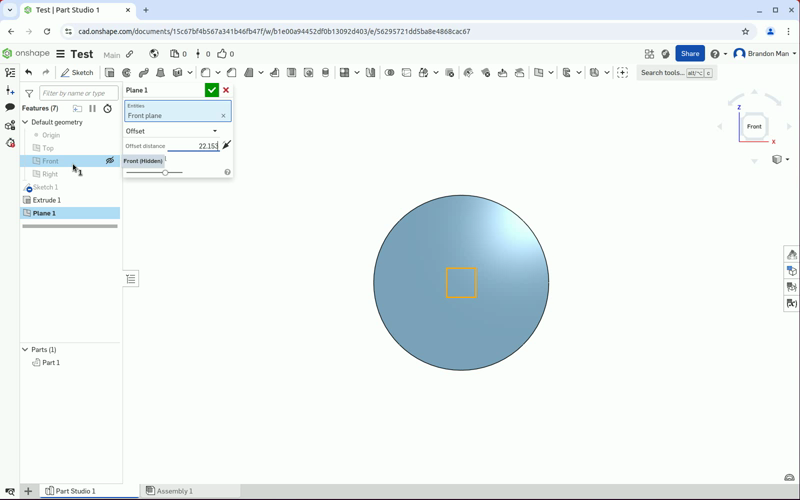
key(enter, 2)
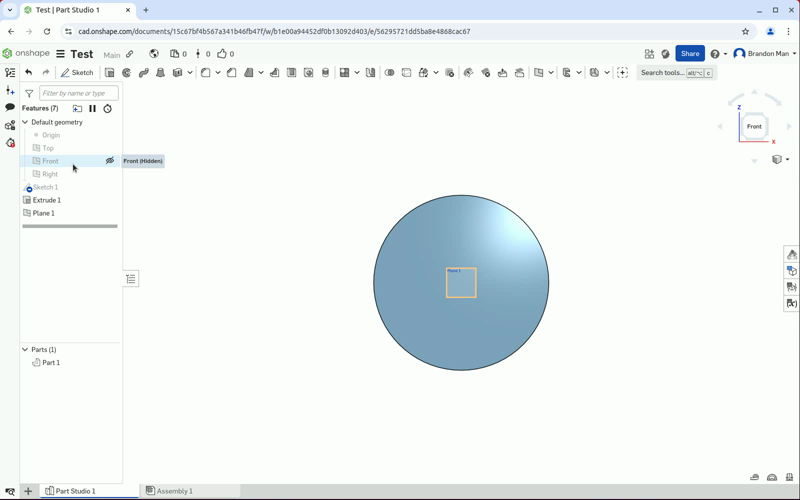
key(shift+s)
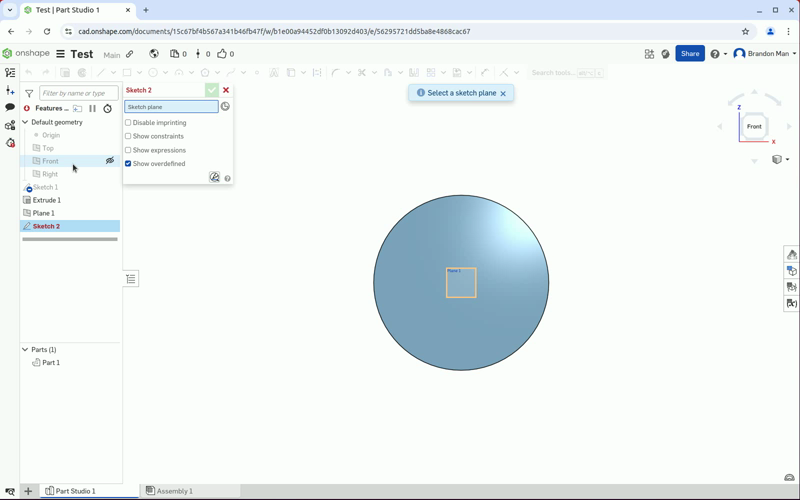
mouse_move(73, 215)
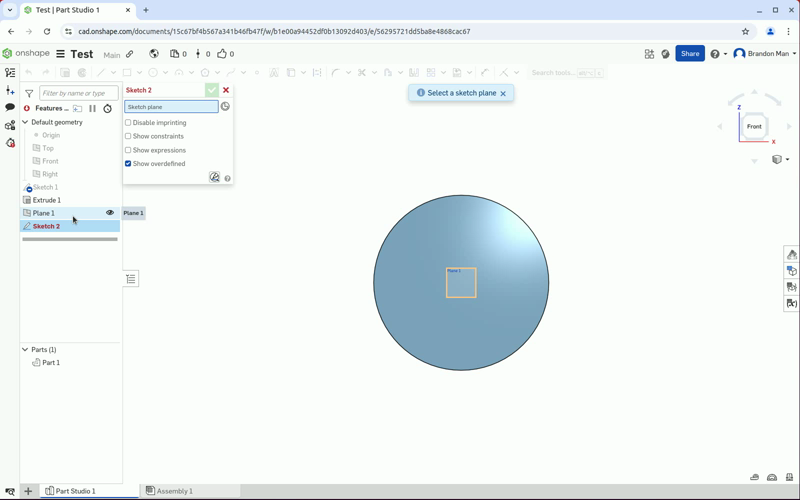
click(73, 215)
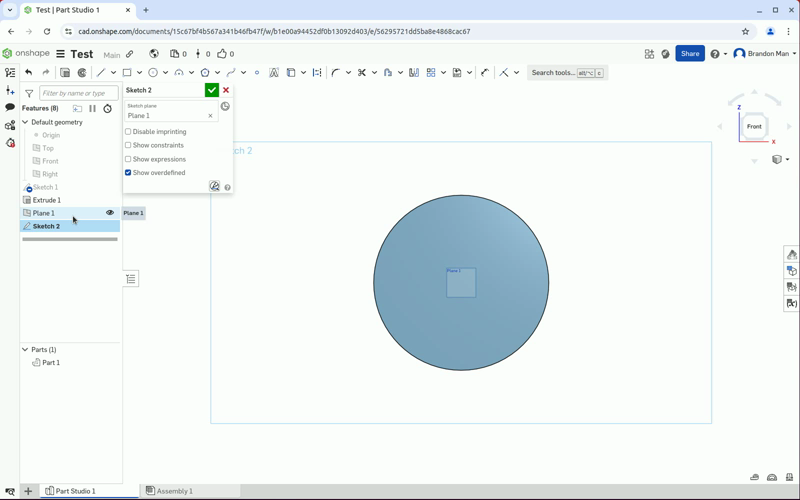
mouse_move(73, 352)
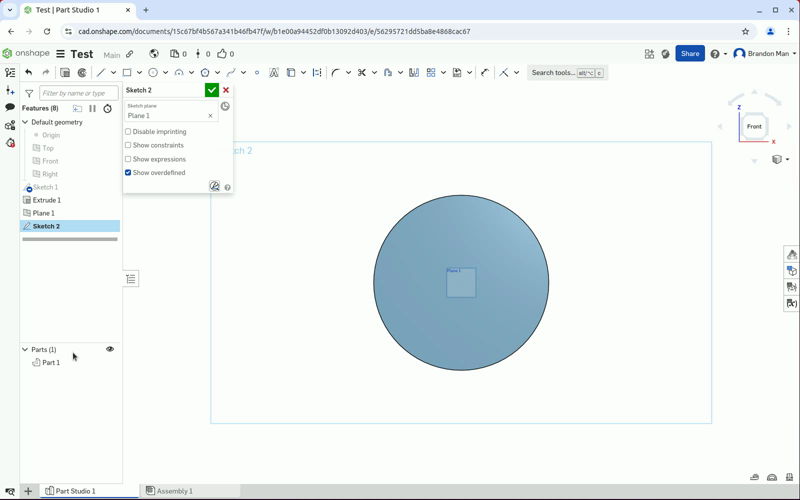
key(y)
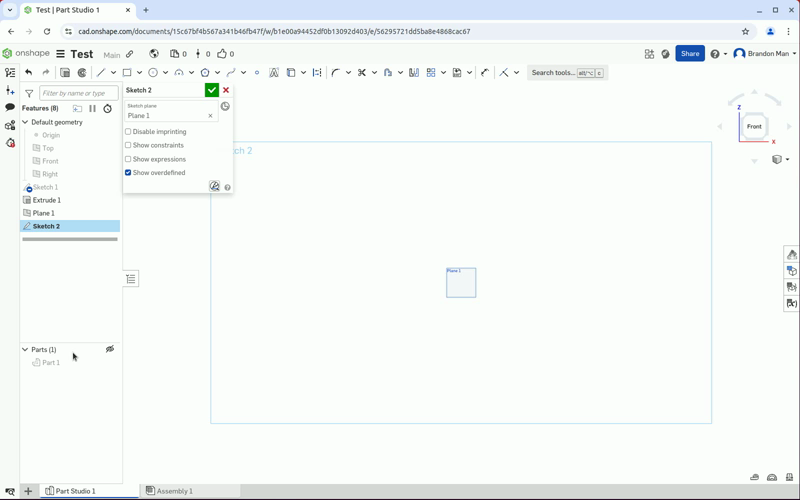
key(c)
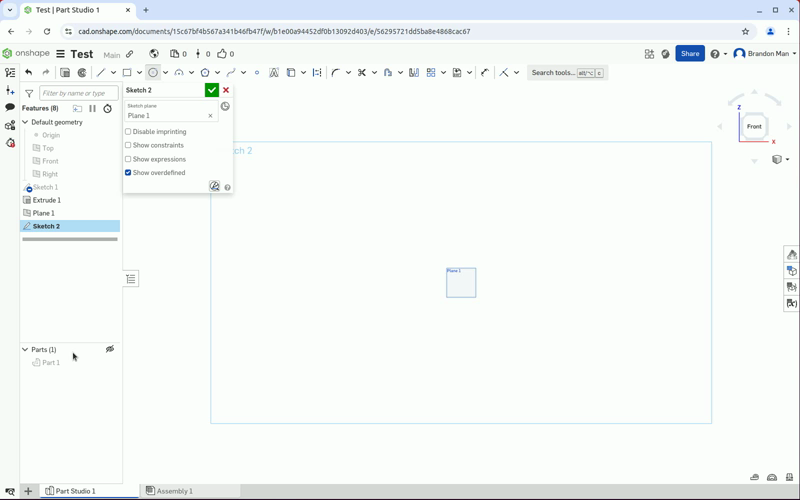
key_down(shift)
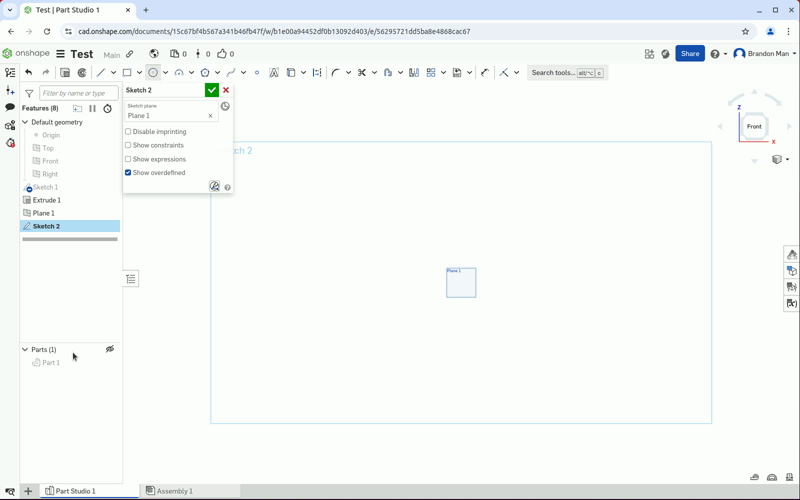
mouse_move(461, 282)
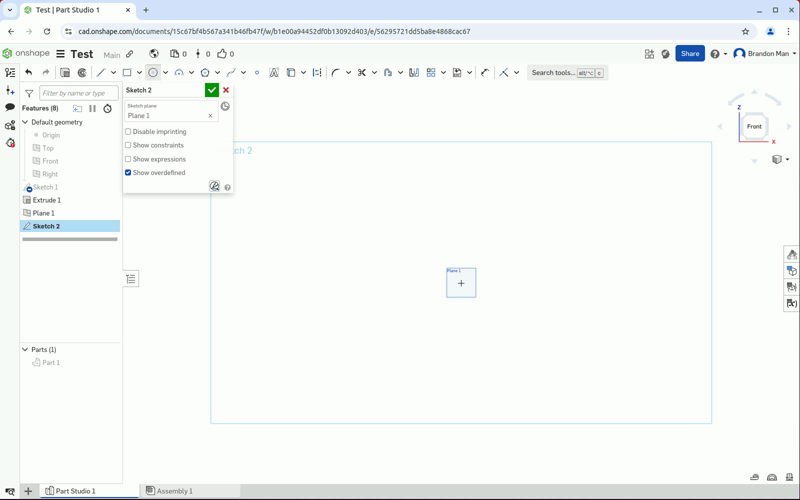
click(461, 282)
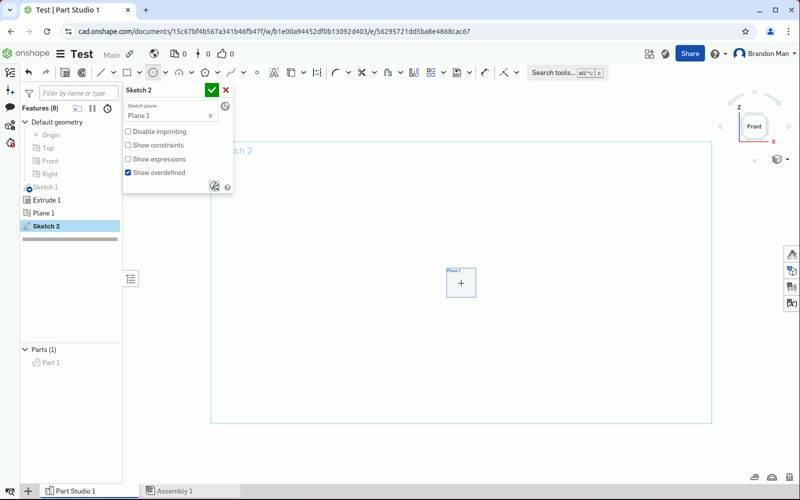
key_up(shift)
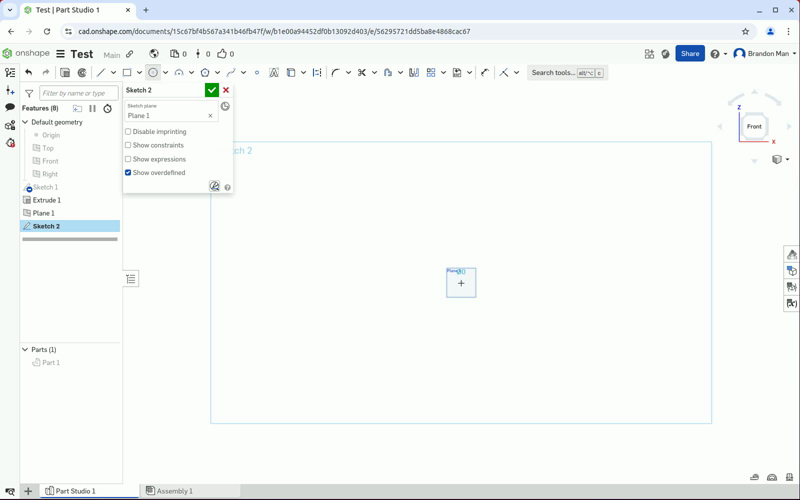
mouse_move(505, 282)
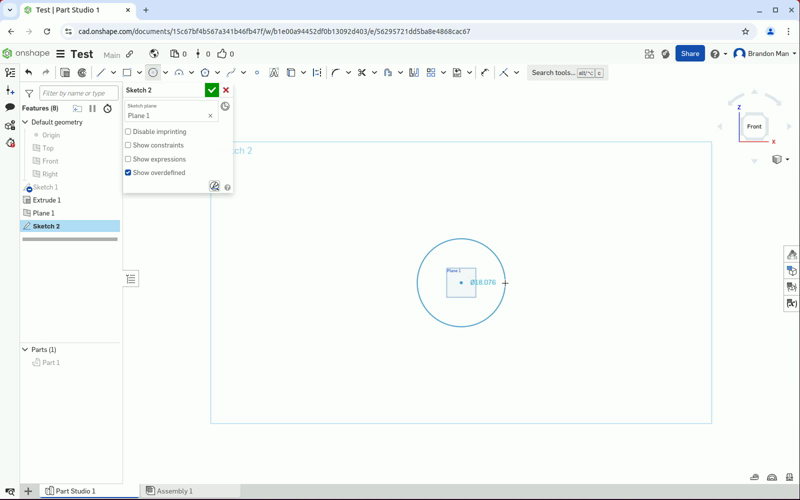
click(505, 282)
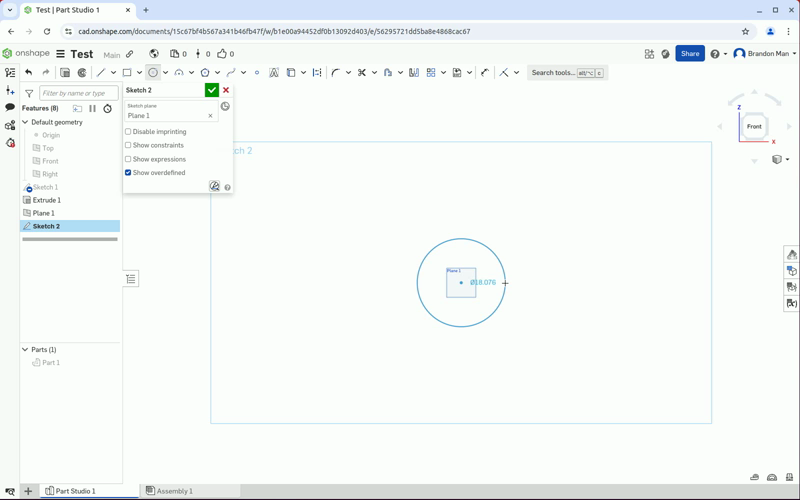
key(esc)
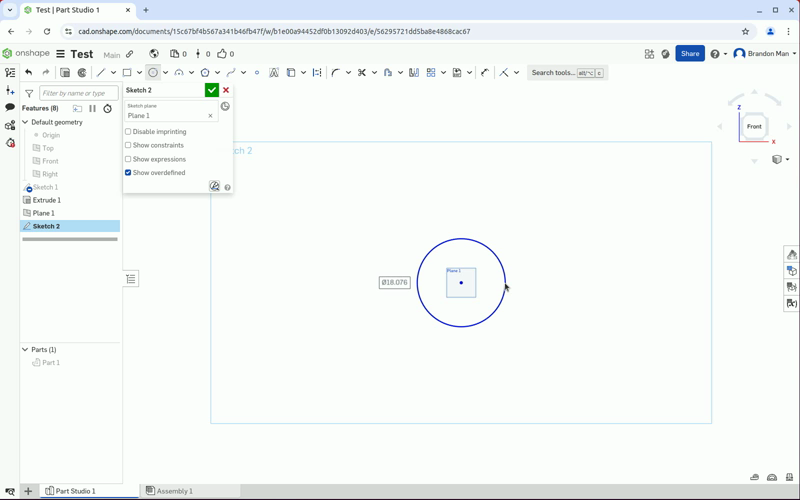
mouse_move(441, 289)
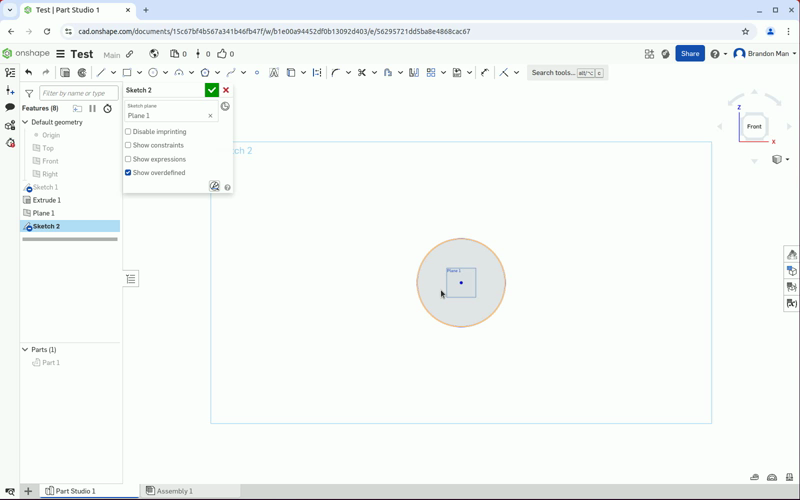
click(441, 289)
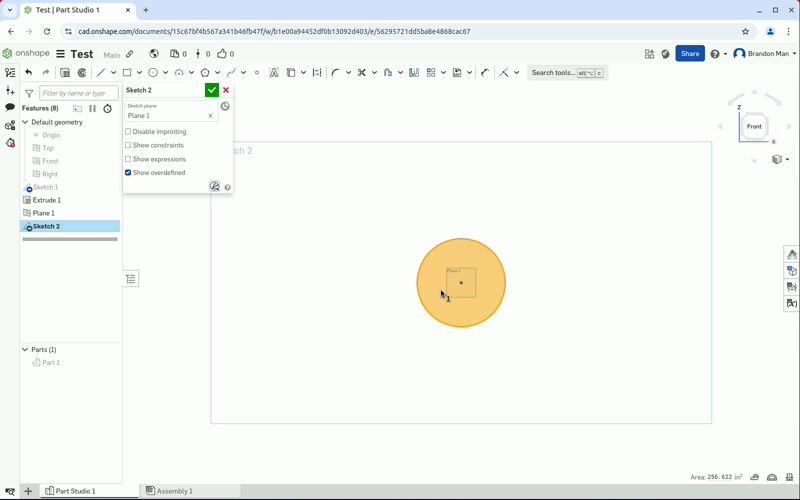
mouse_move(73, 352)
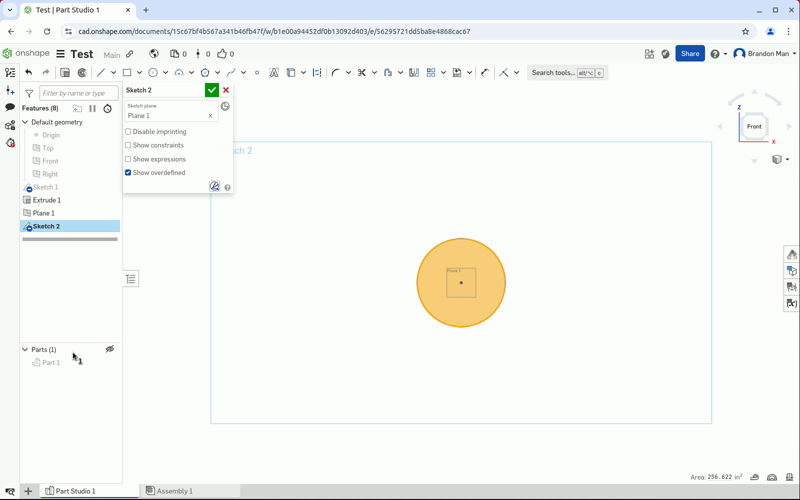
key(shift+y)
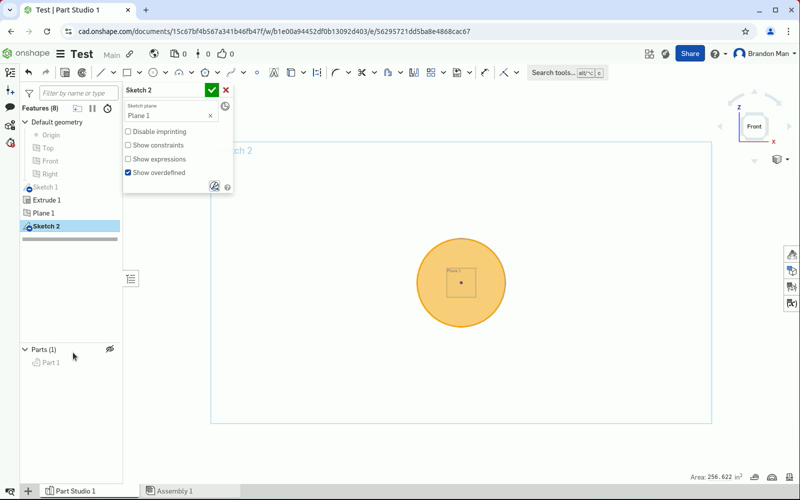
key(shift+e)
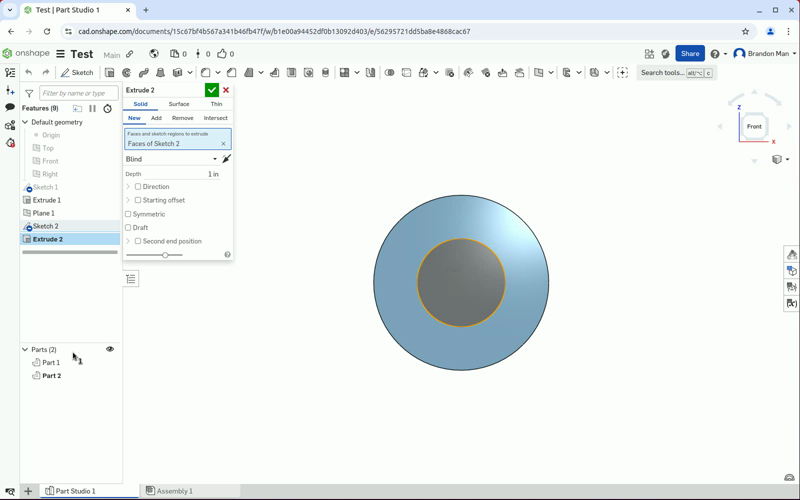
mouse_move(143, 106)
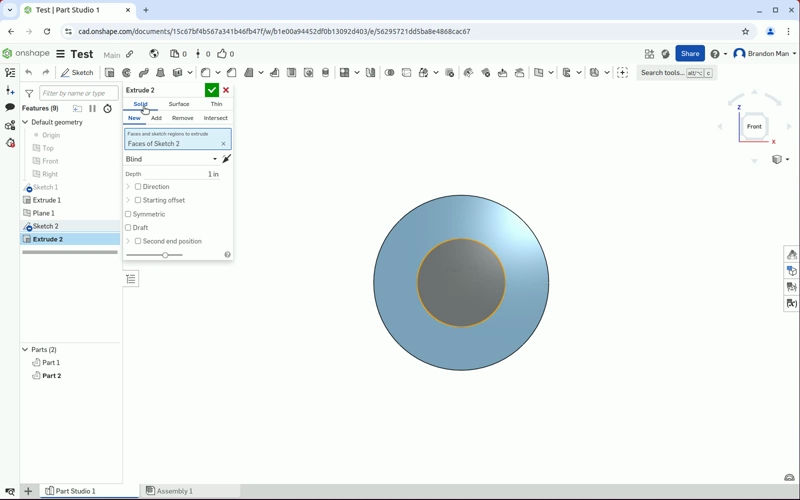
click(143, 106)
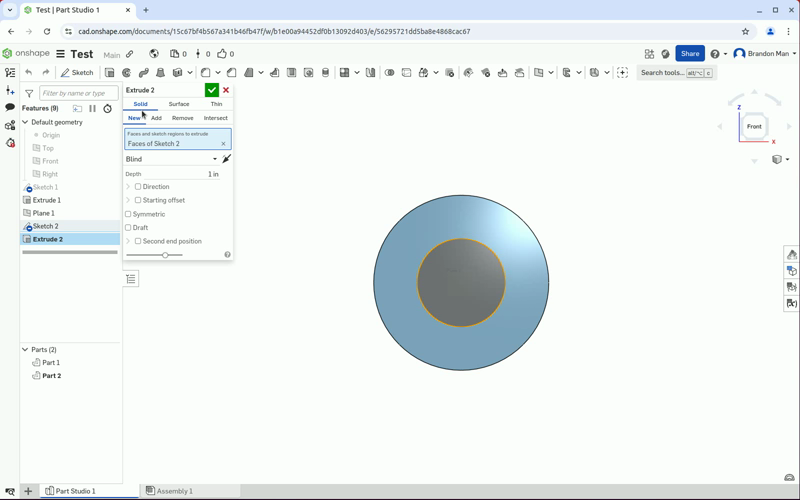
mouse_move(137, 120)
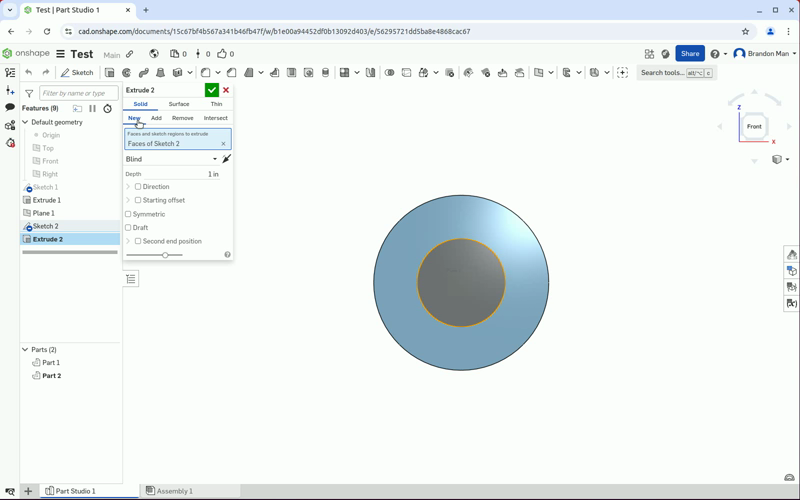
click(137, 120)
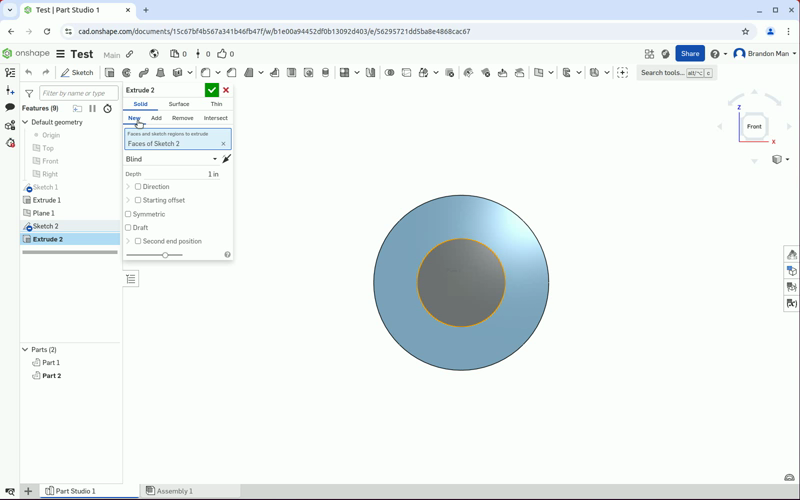
key(tab, 4)
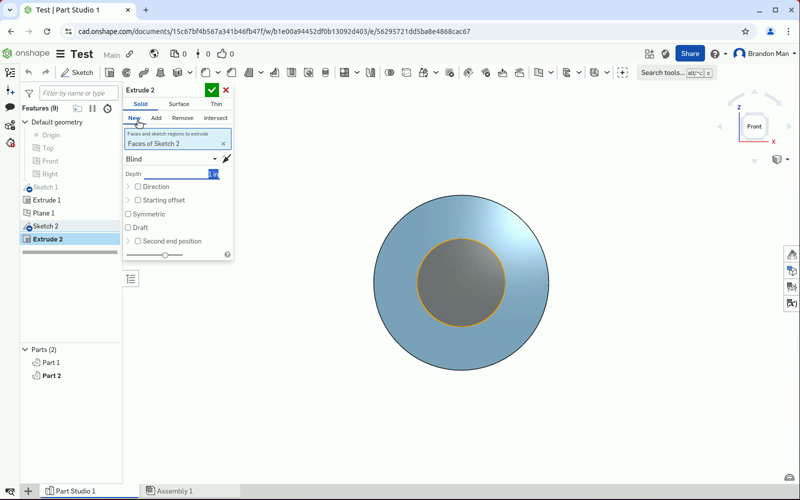
text(0.963)
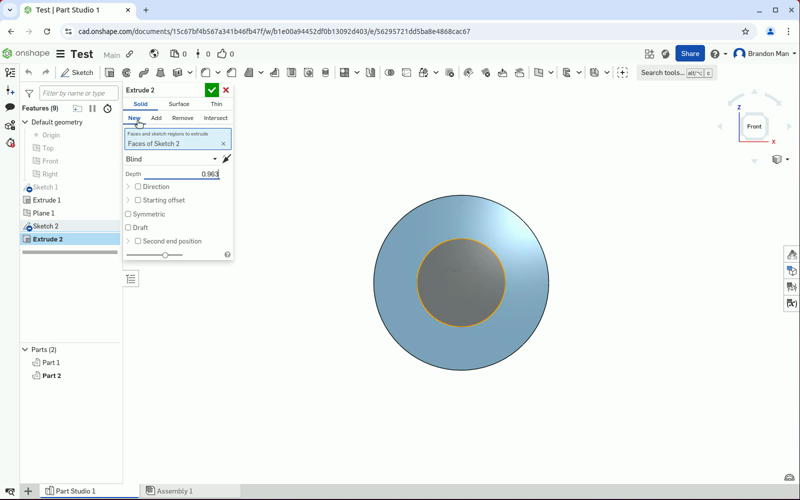
key(enter)
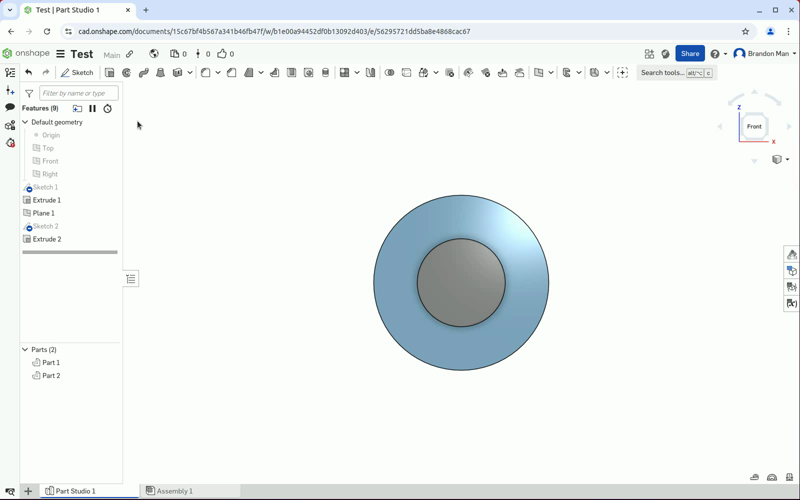
key(shift+h)
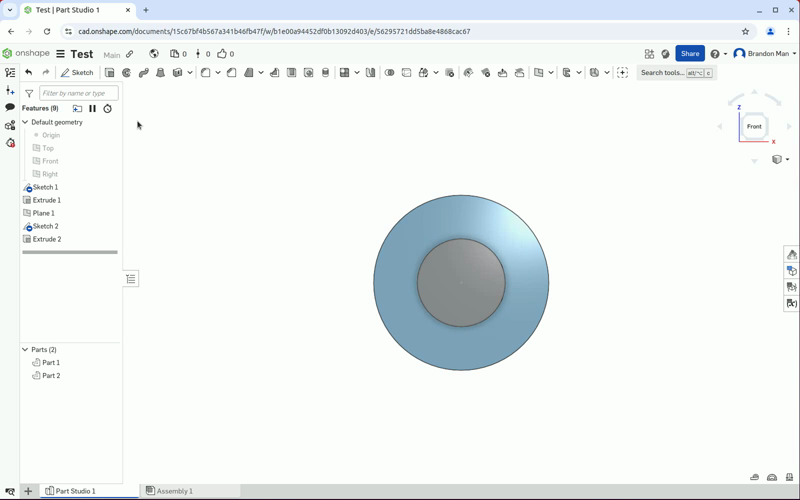
key(shift+h)
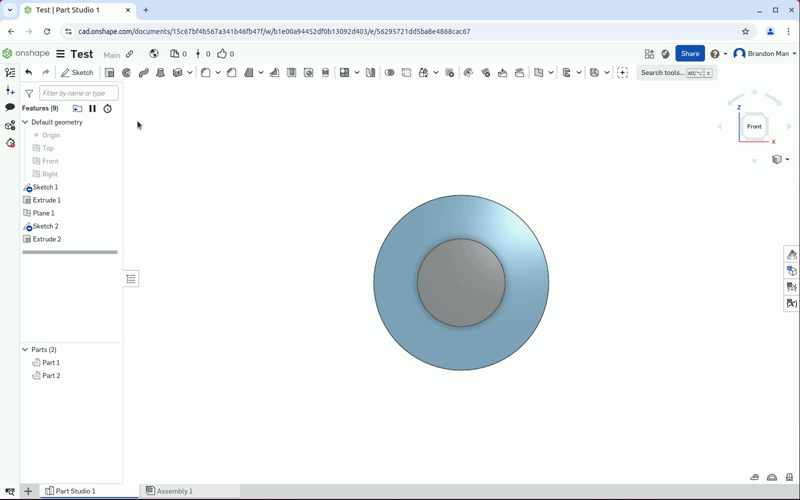
key(shift+7)
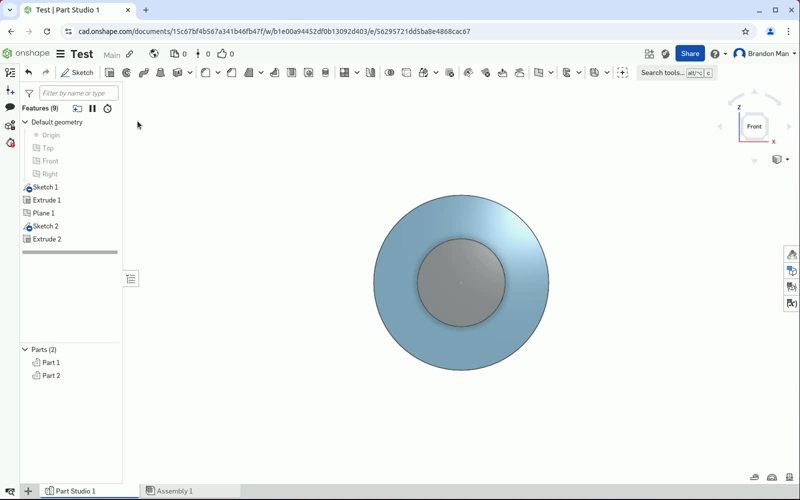
key(left, 2)
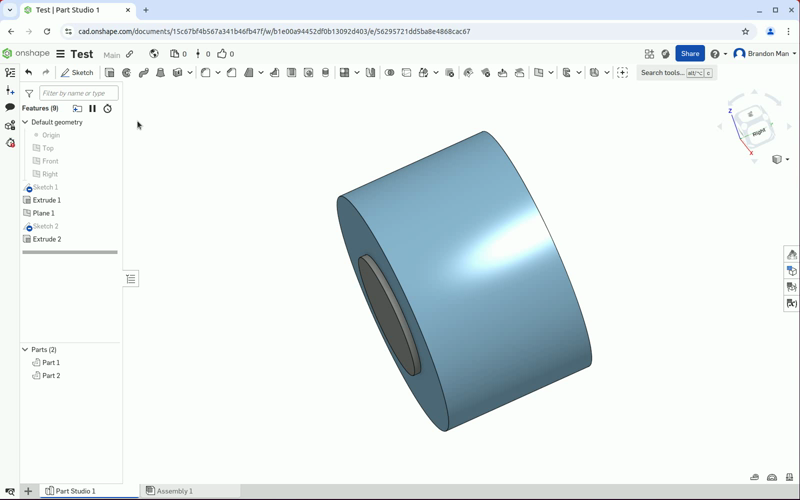
key(down, 2)
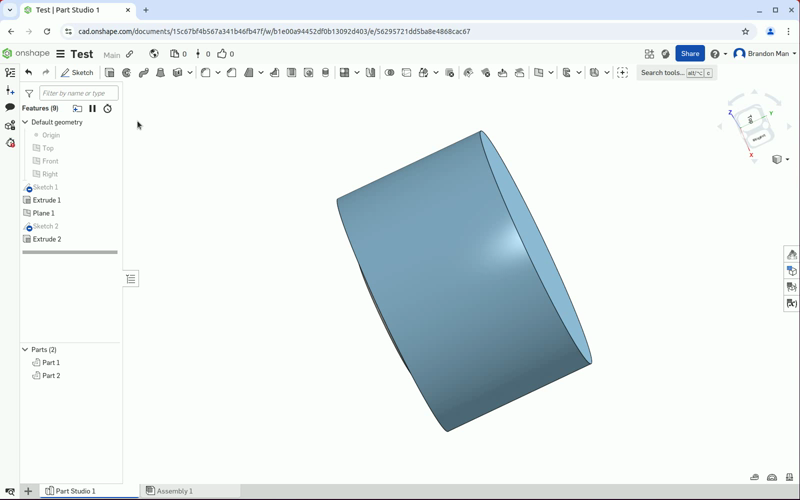
key(up, 2)
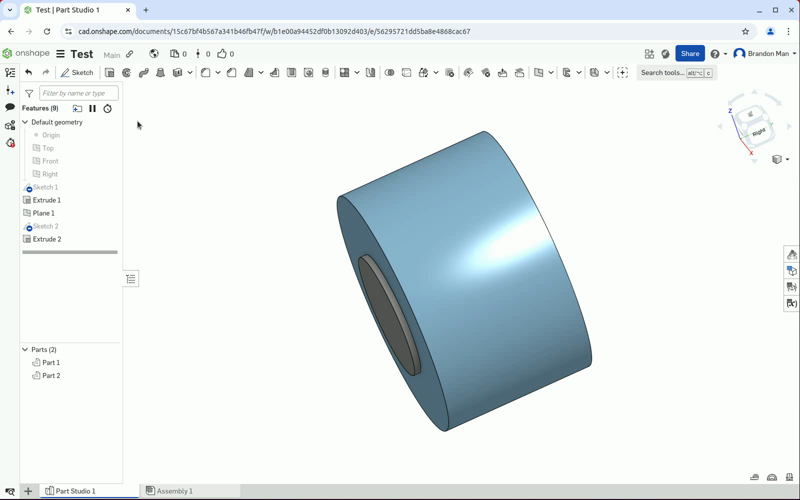
key(right, 2)
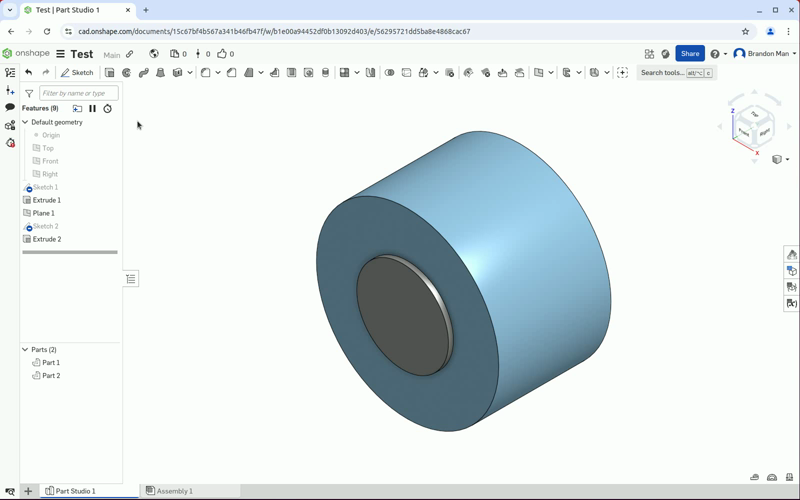
mouse_move(73, 189)
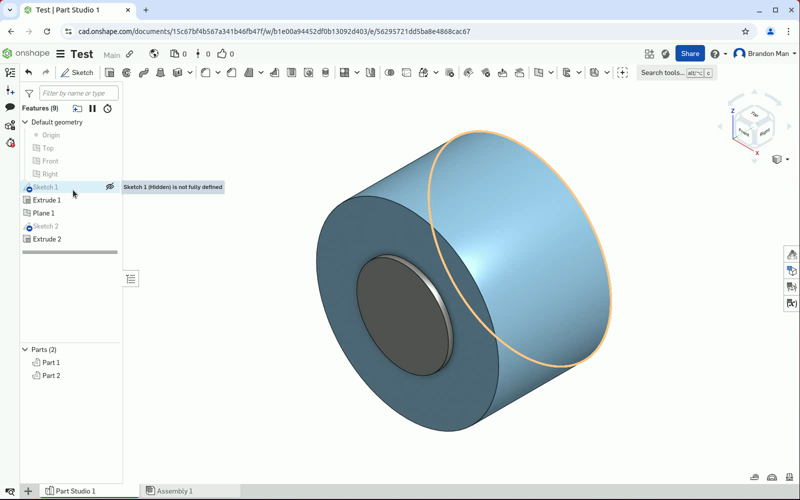
click(73, 189)